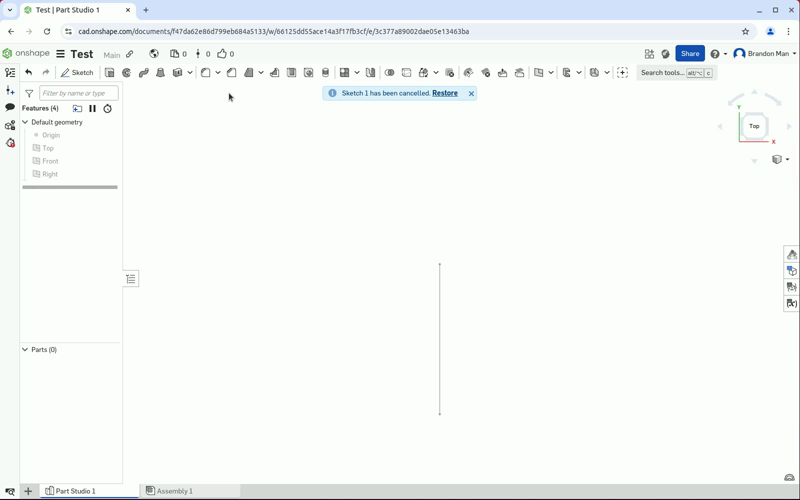
key(shift+h)
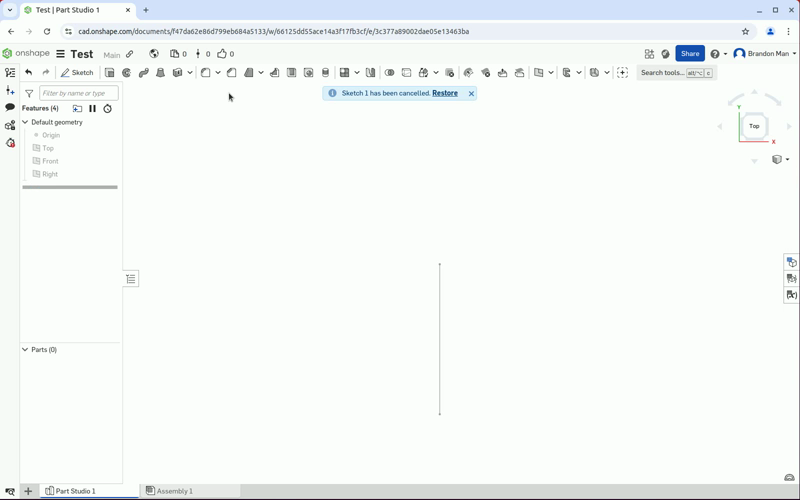
key(shift+s)
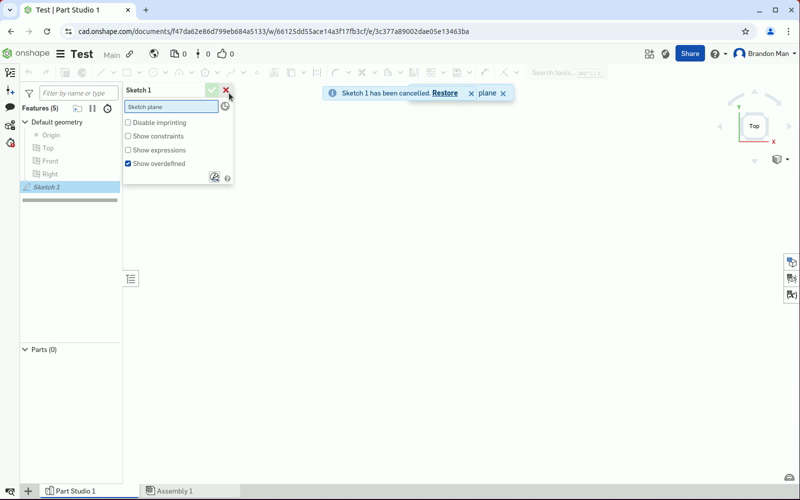
mouse_move(73, 150)
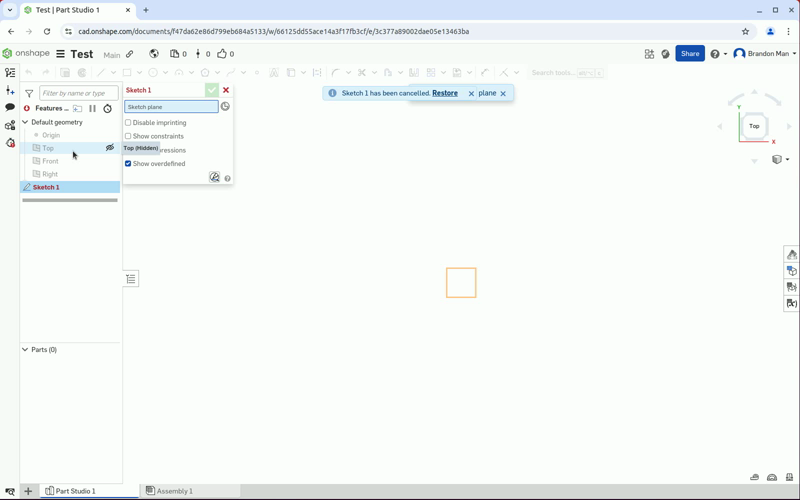
click(73, 150)
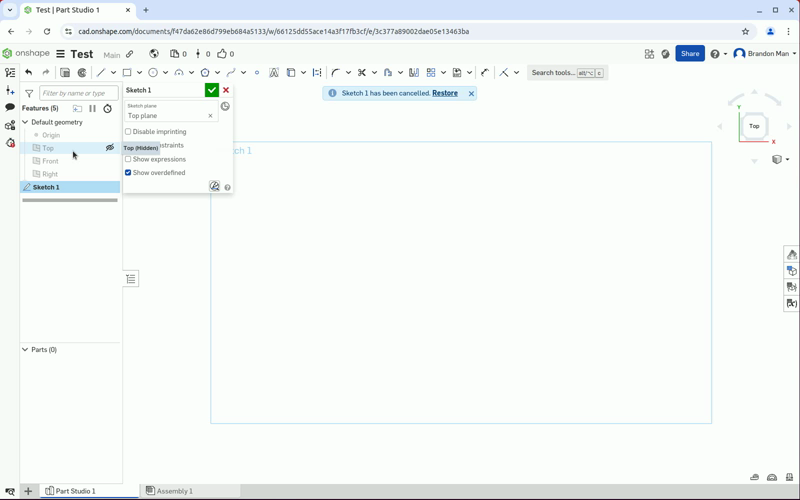
mouse_move(73, 352)
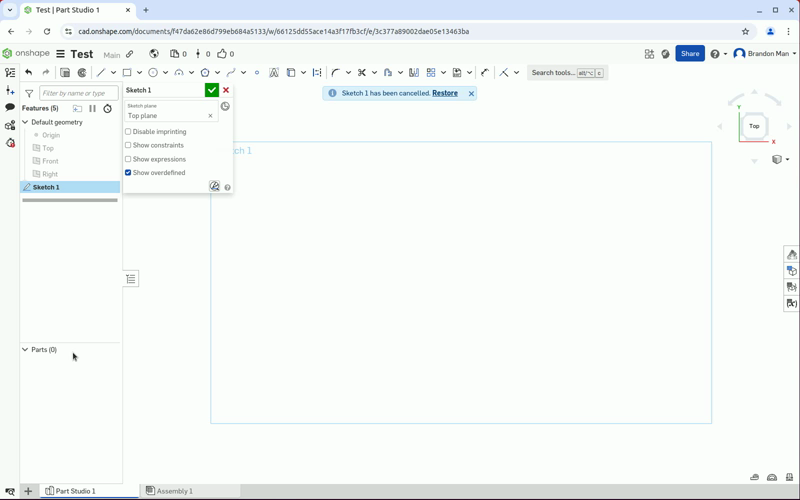
key(y)
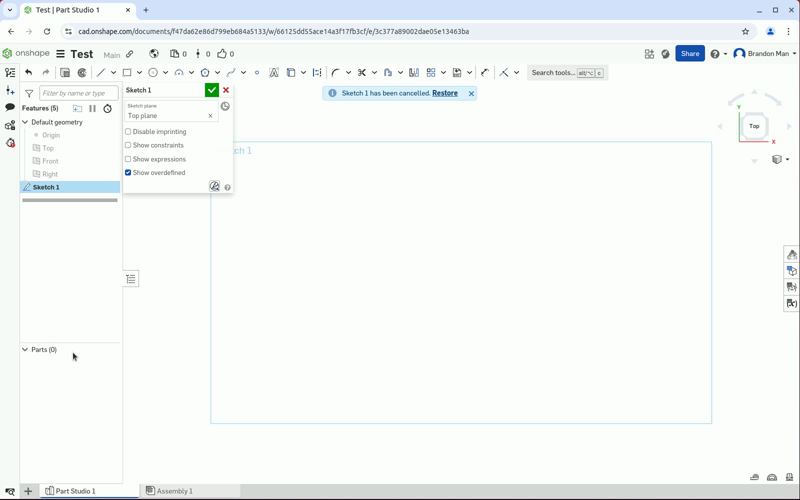
key(c)
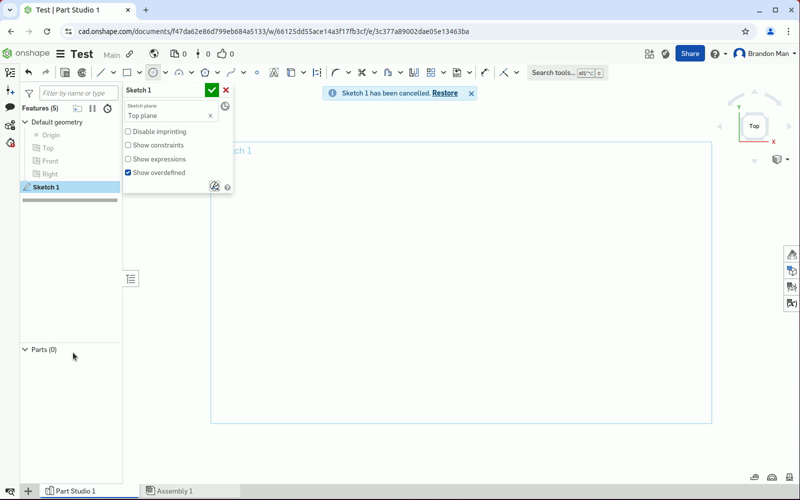
key_down(shift)
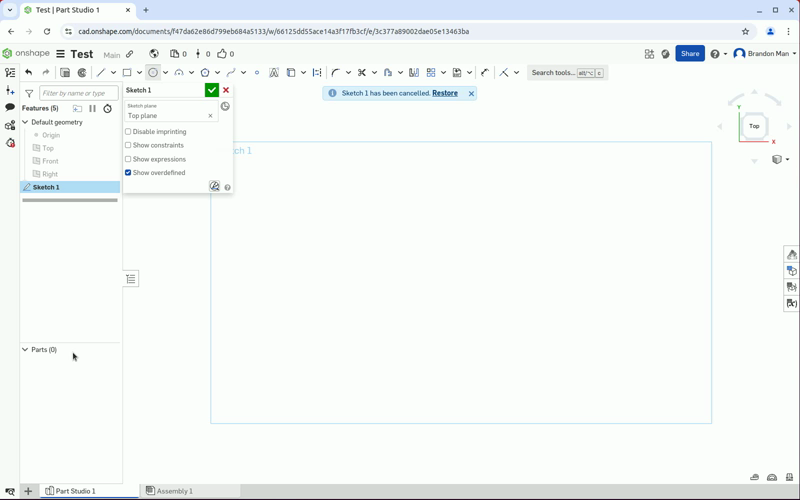
mouse_move(461, 282)
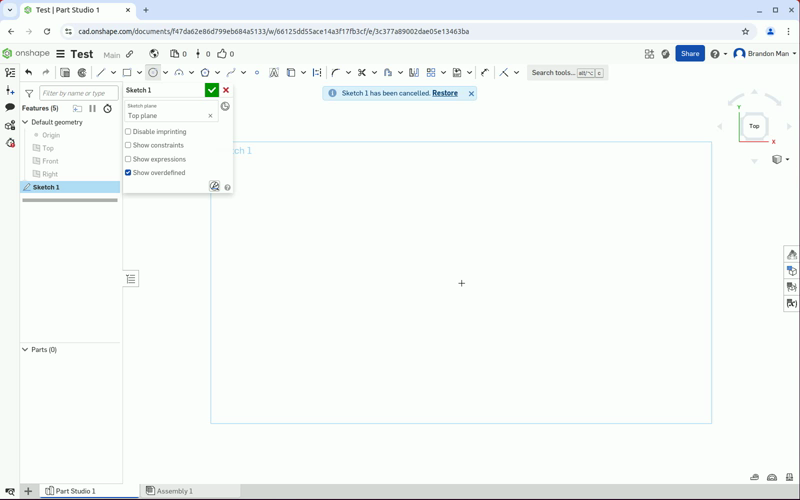
click(461, 282)
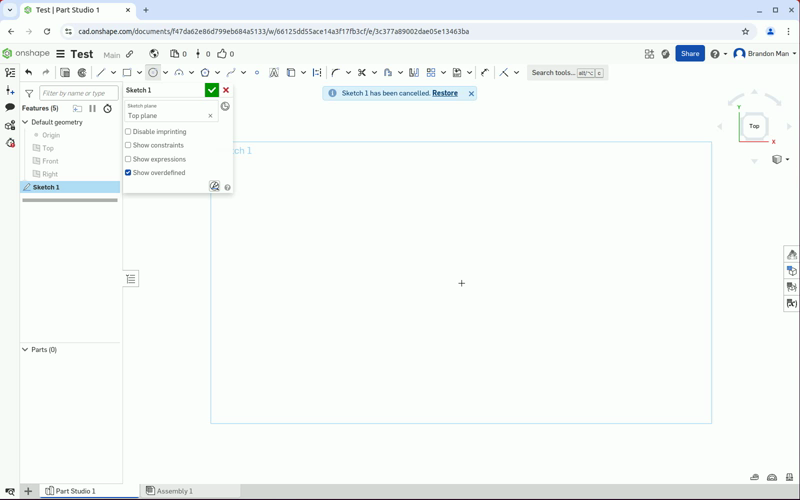
key_up(shift)
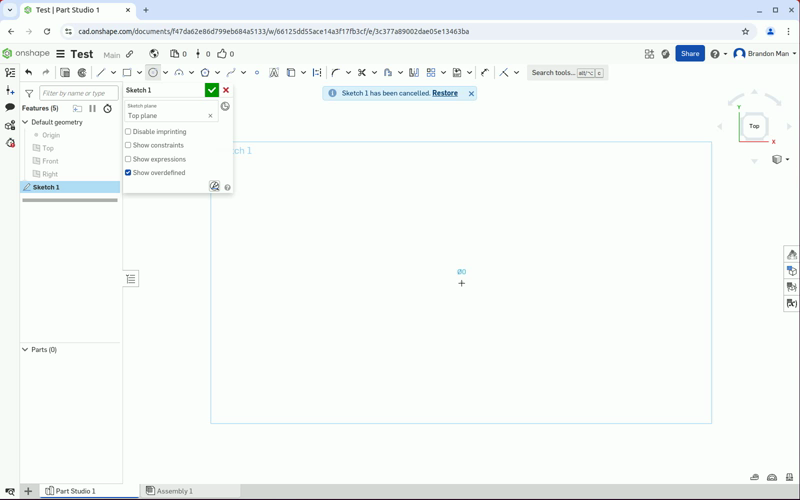
mouse_move(508, 282)
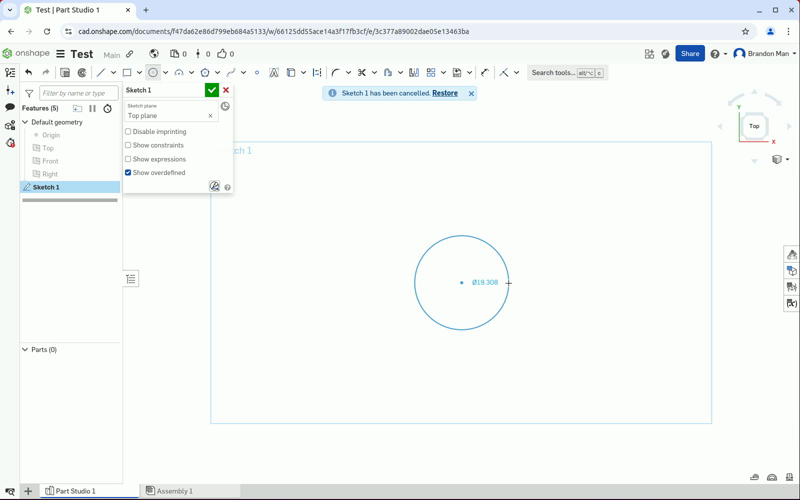
click(508, 282)
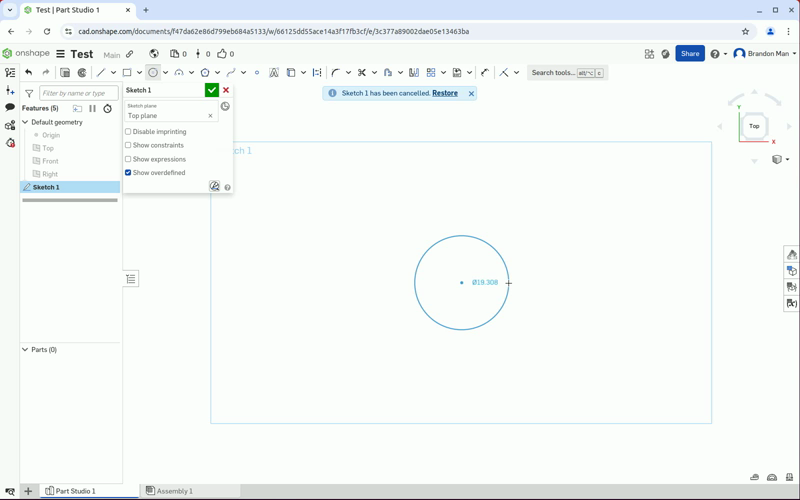
key(esc)
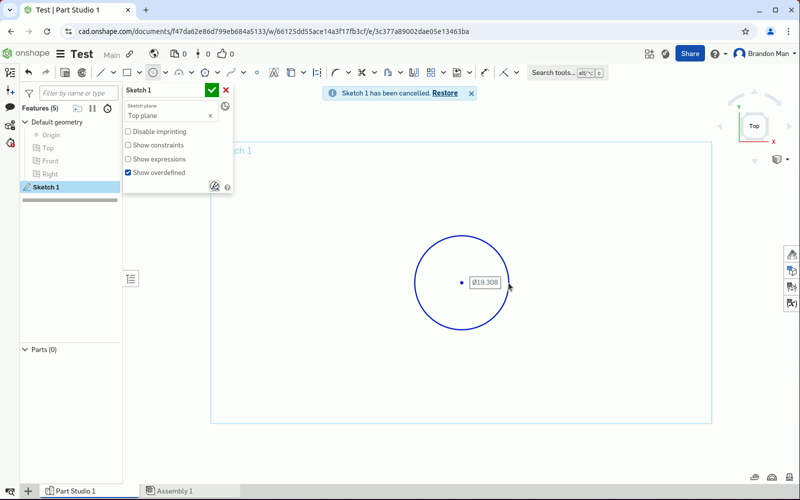
mouse_move(471, 259)
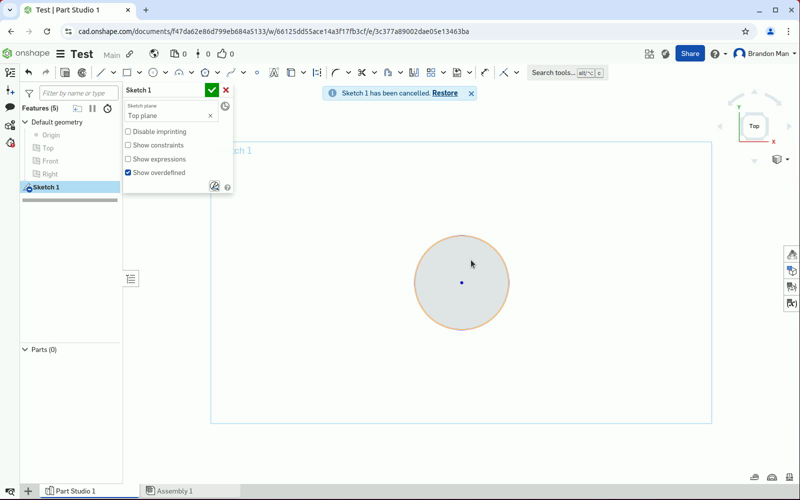
click(471, 259)
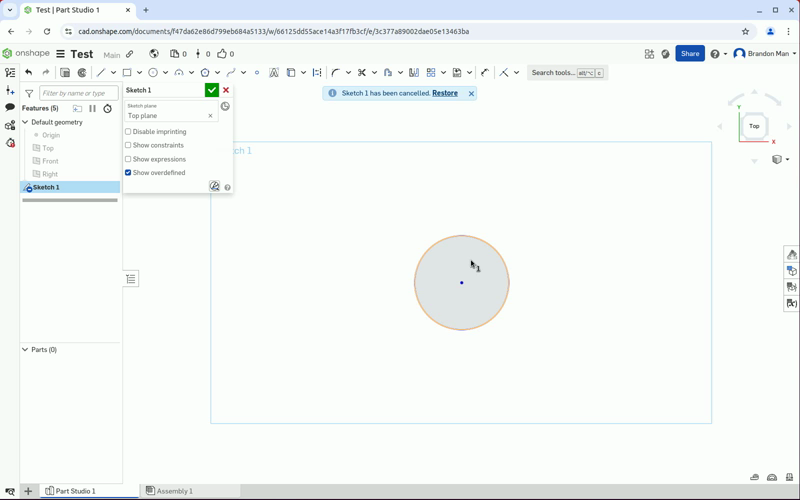
mouse_move(73, 352)
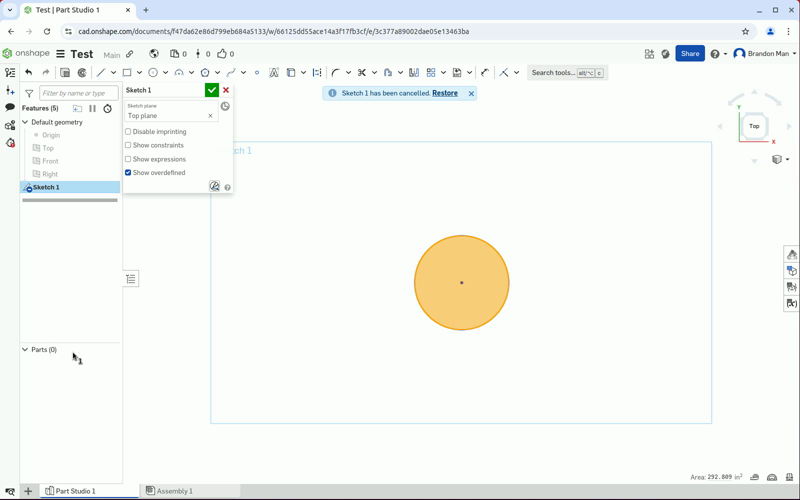
key(shift+y)
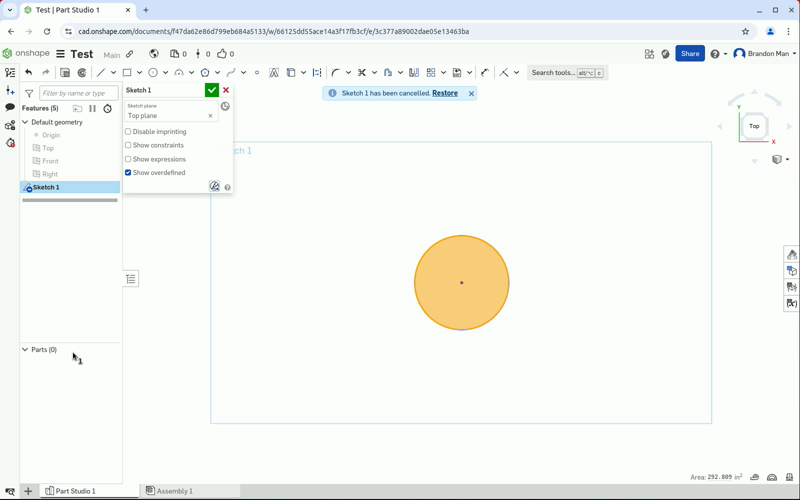
key(shift+e)
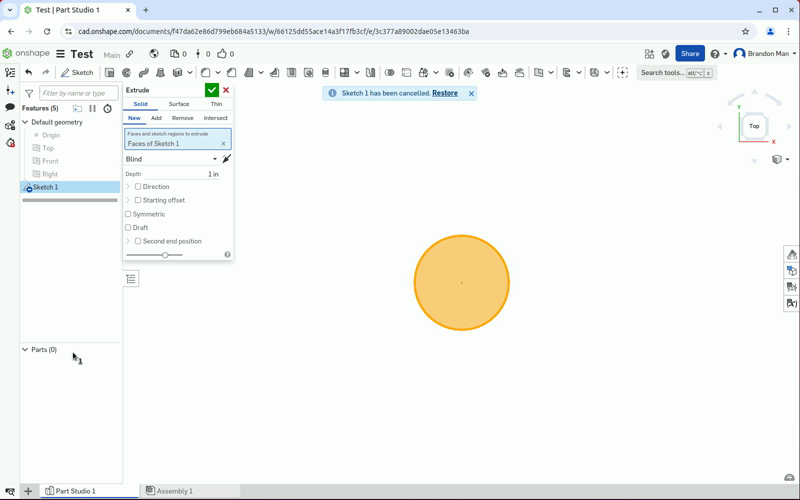
mouse_move(143, 106)
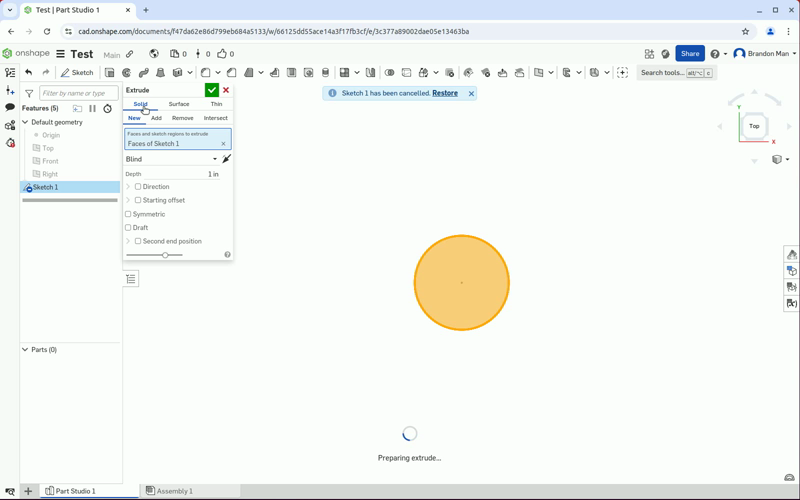
click(143, 106)
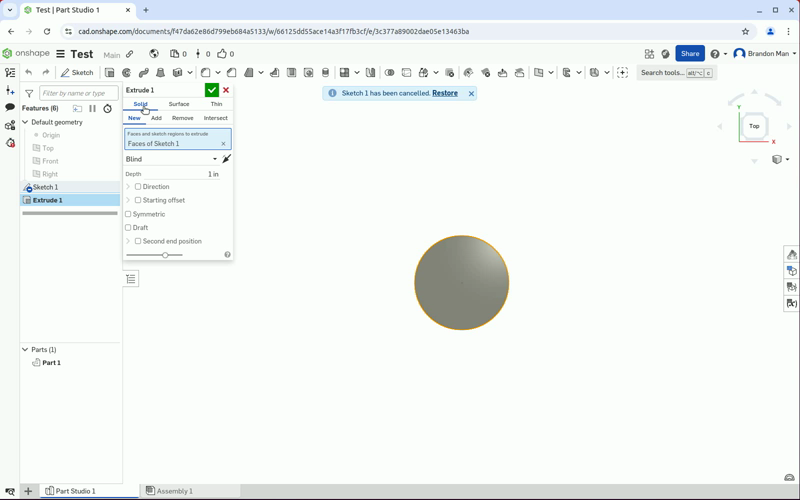
mouse_move(137, 120)
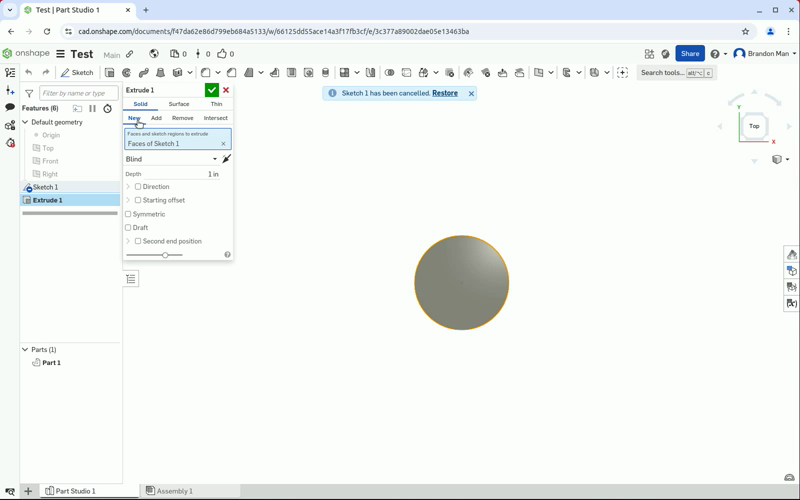
click(137, 120)
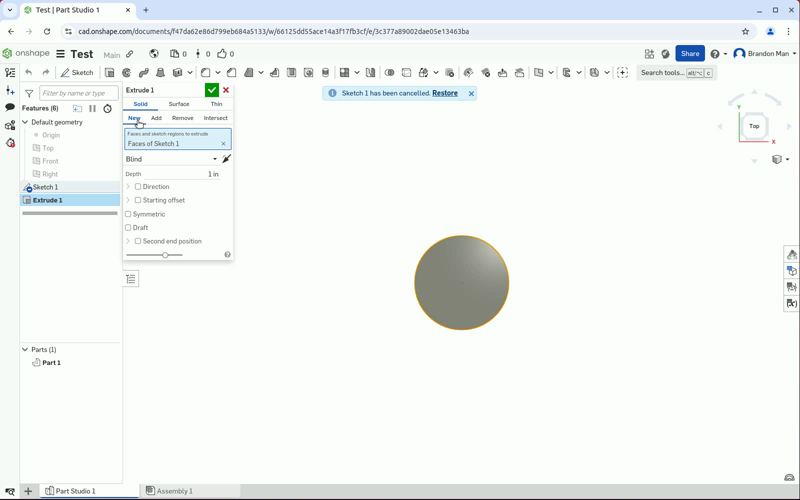
key(tab, 4)
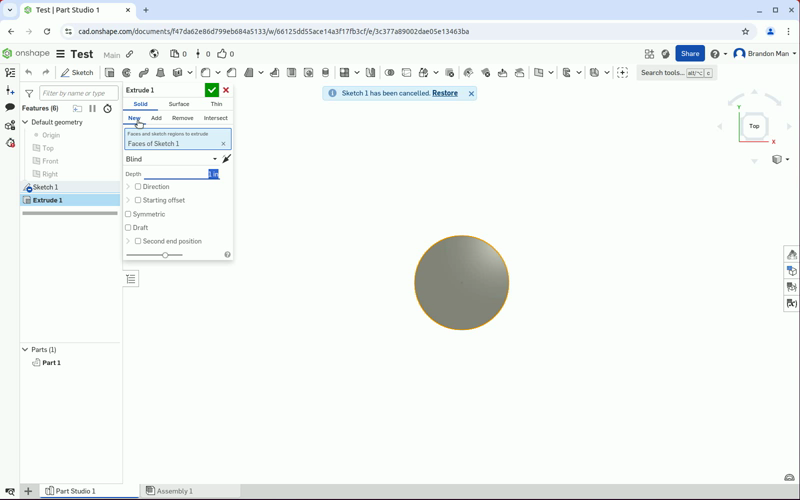
text(23.108)
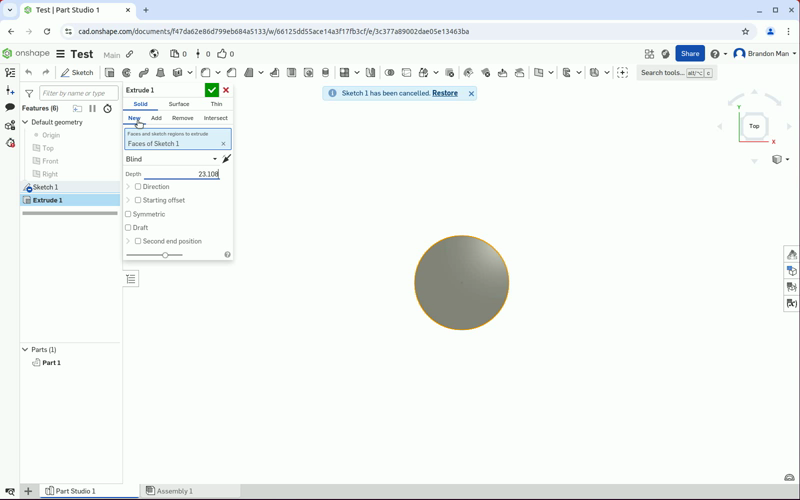
key(enter)
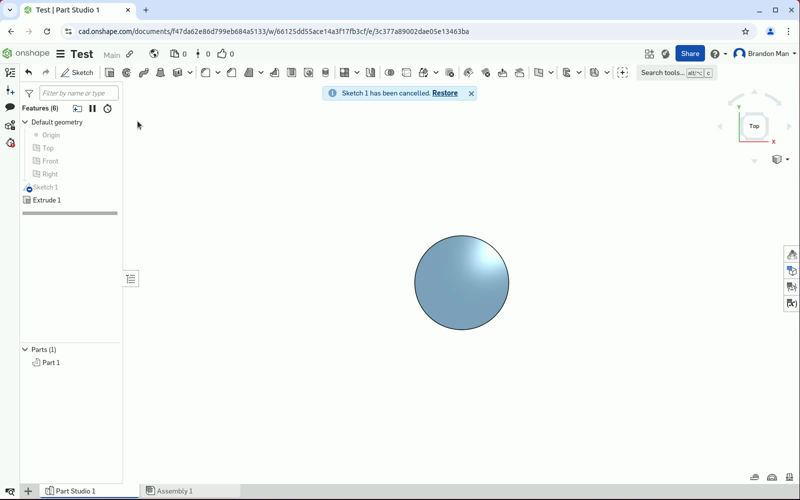
key(shift+h)
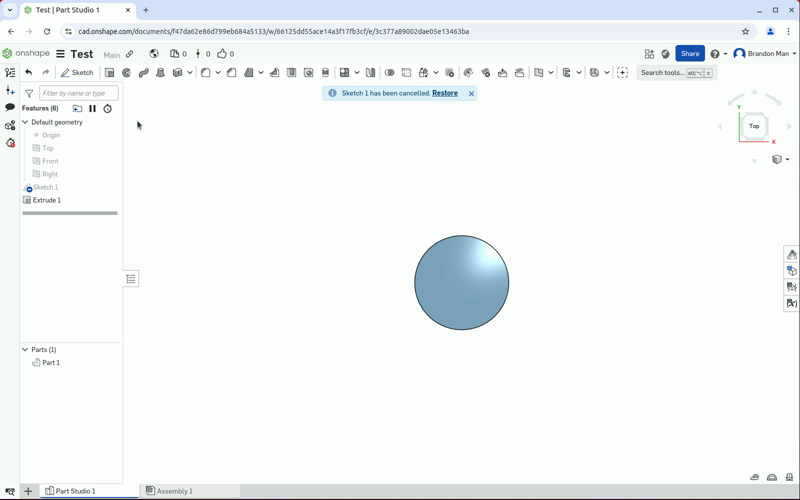
key(shift+h)
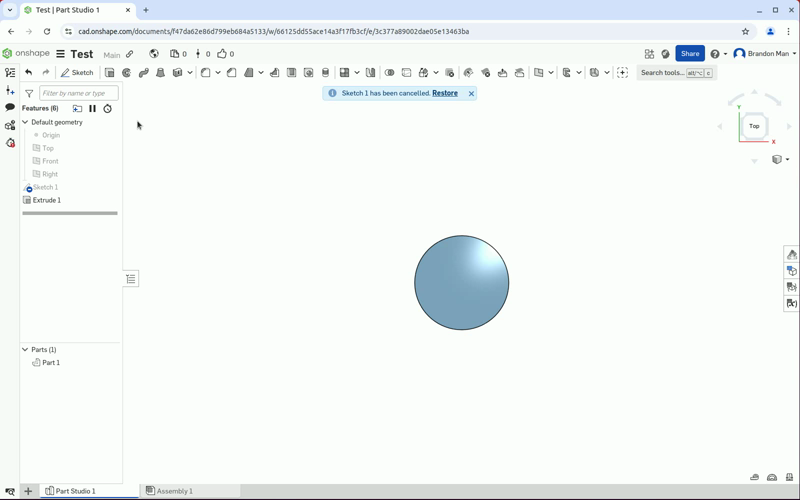
mouse_move(73, 189)
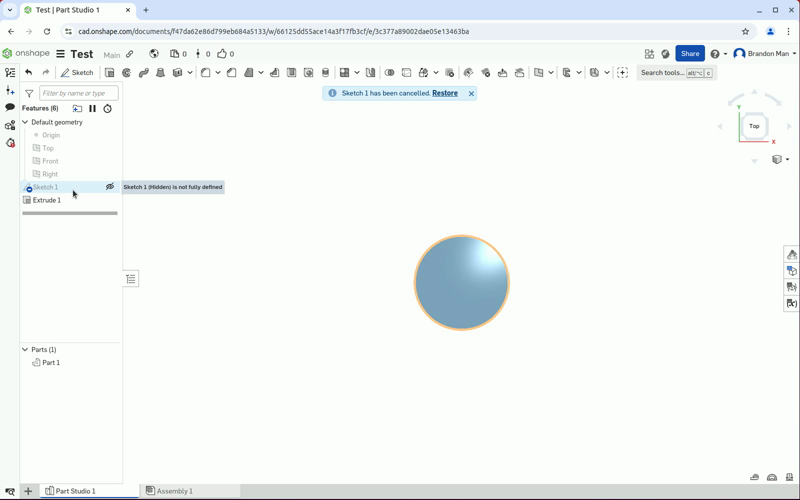
click(73, 189)
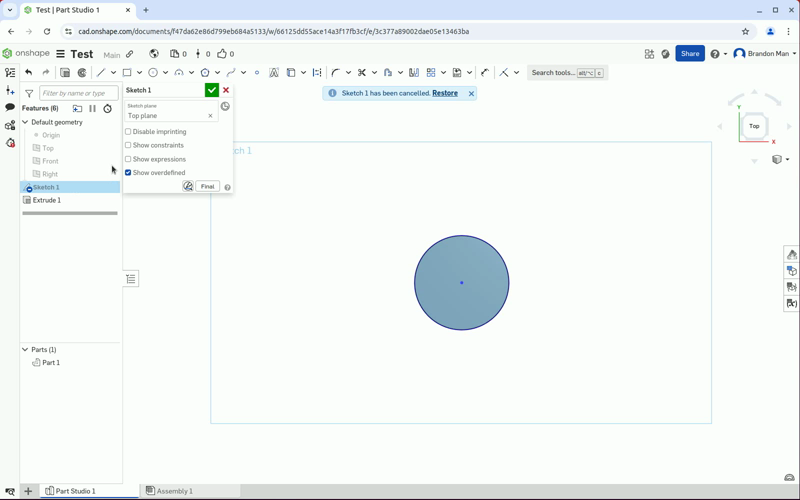
mouse_move(229, 92)
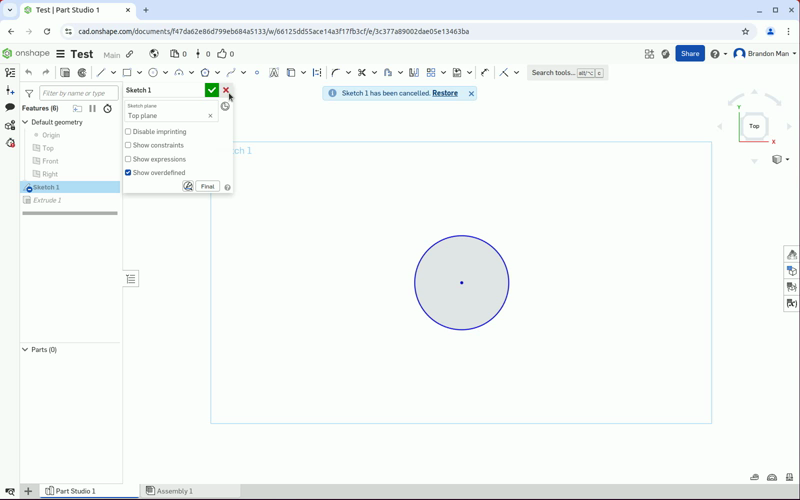
click(229, 92)
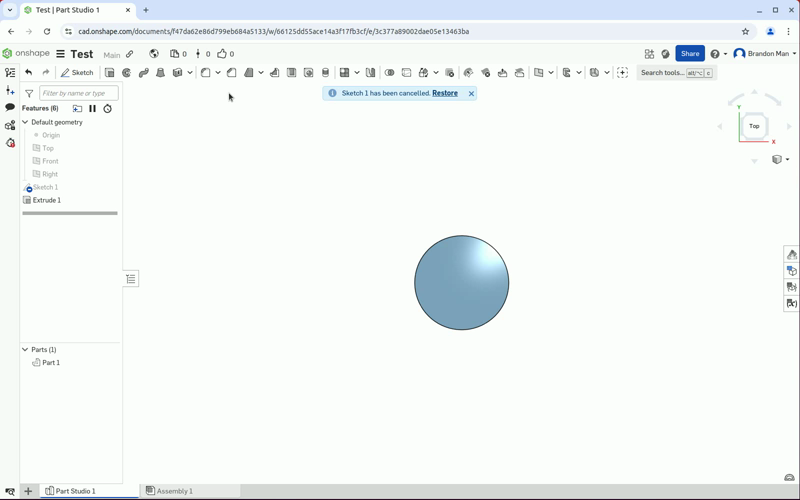
mouse_move(541, 75)
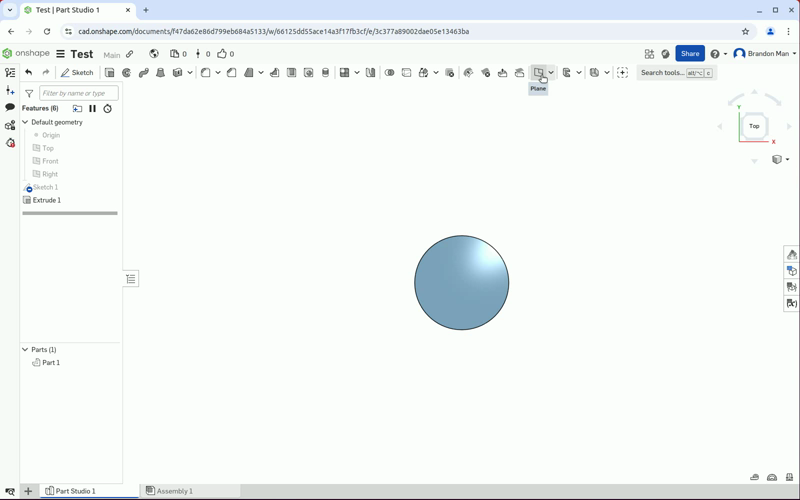
click(541, 75)
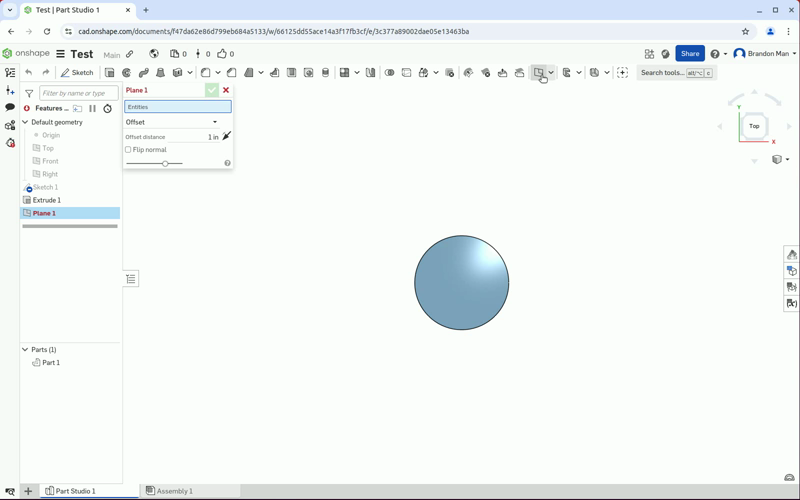
mouse_move(73, 150)
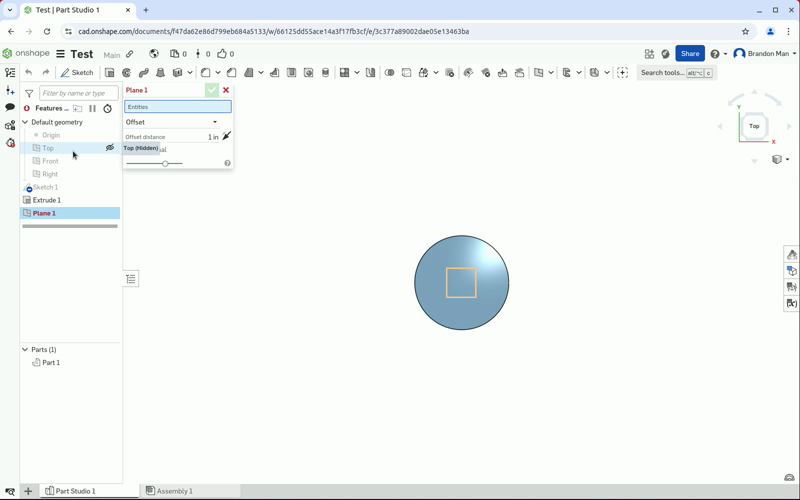
click(73, 150)
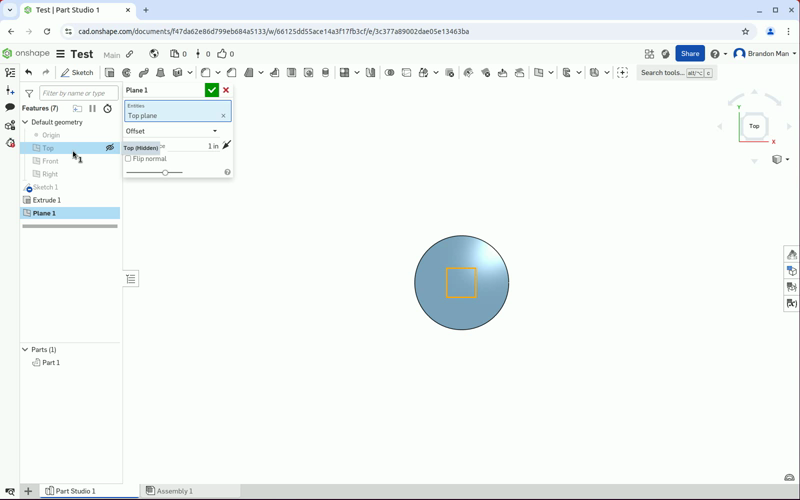
key(tab, 2)
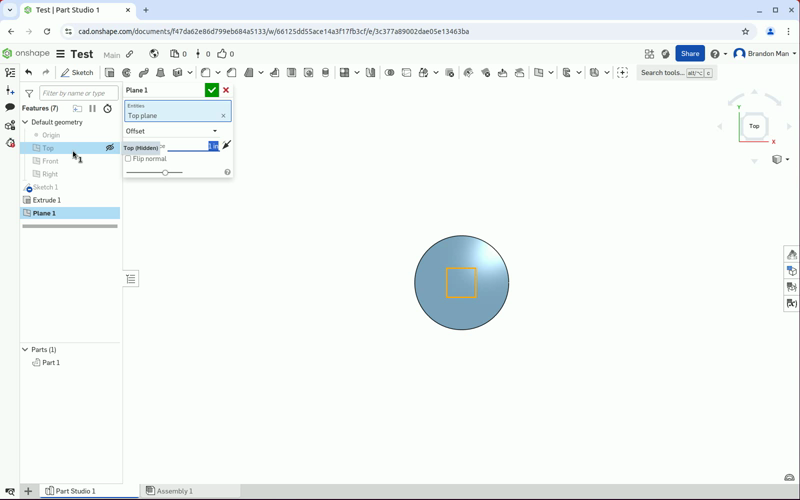
text(23.108)
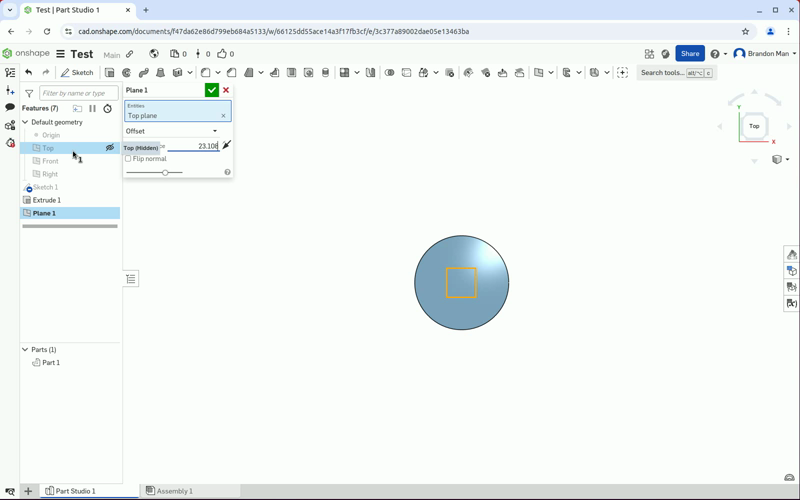
key(enter, 2)
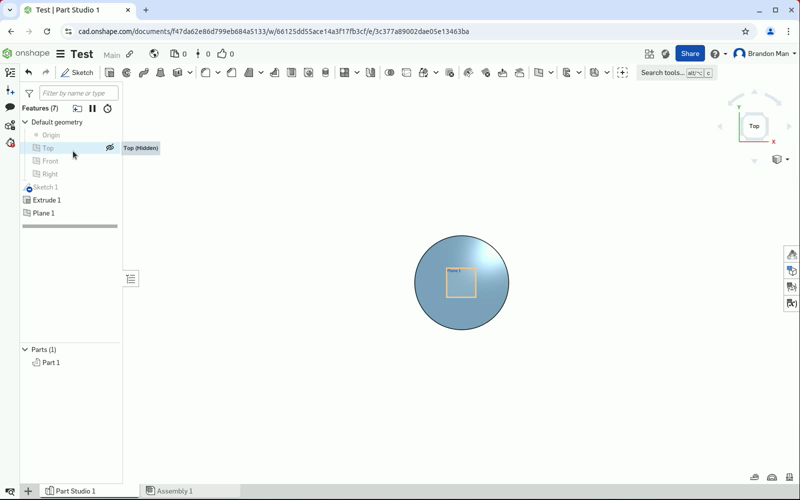
key(shift+s)
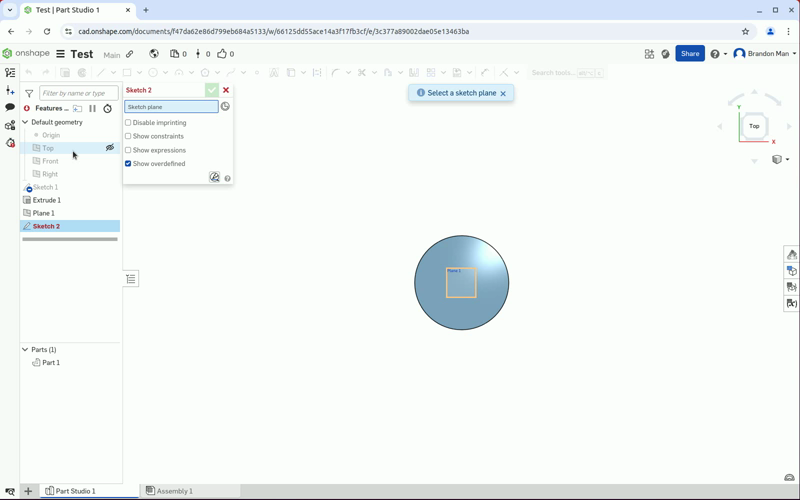
mouse_move(73, 215)
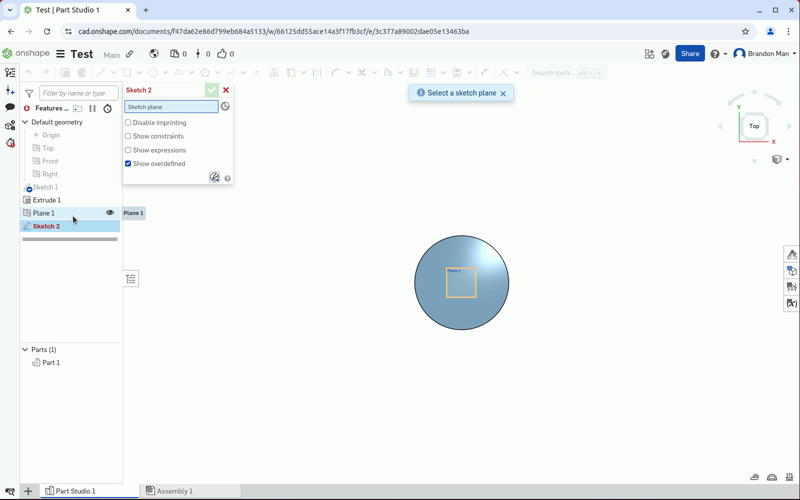
click(73, 215)
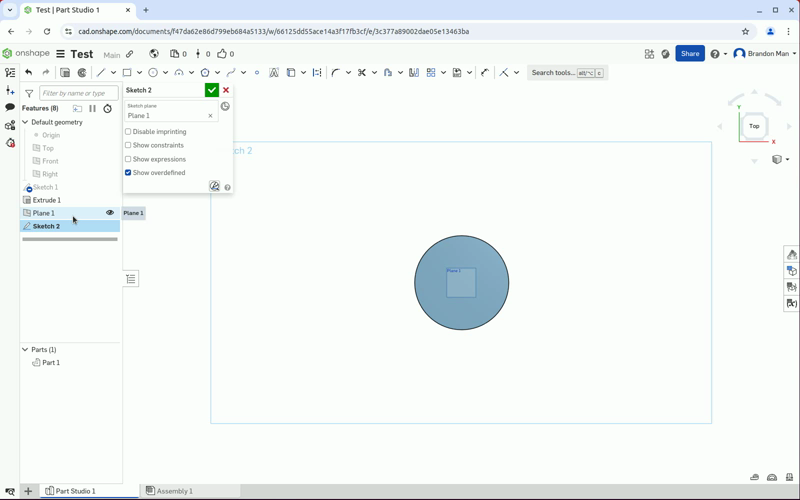
mouse_move(73, 352)
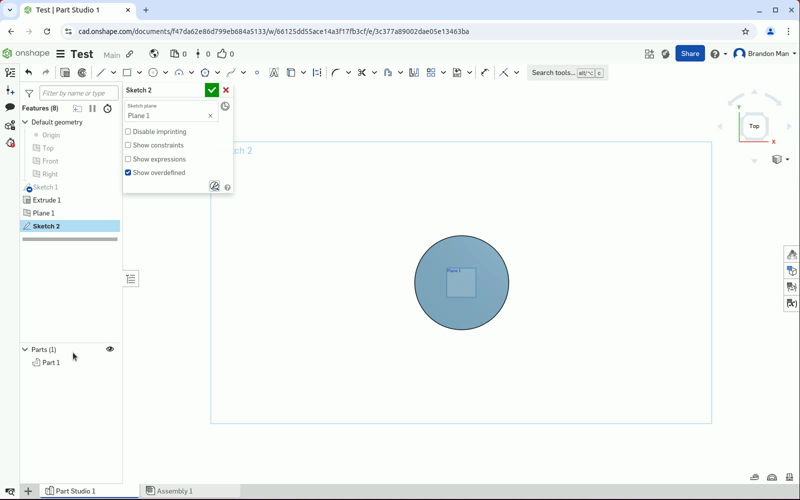
key(y)
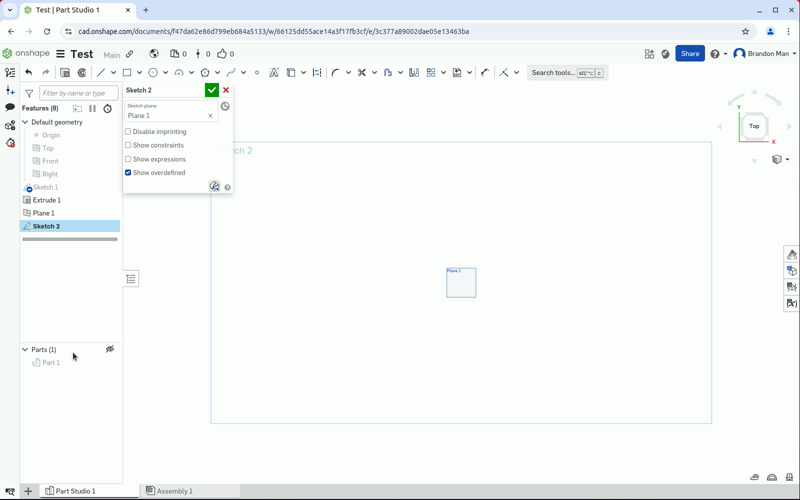
key(c)
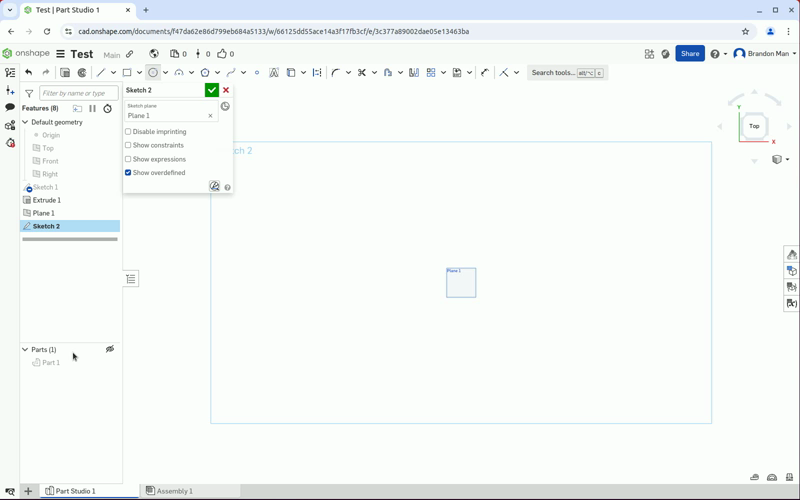
key_down(shift)
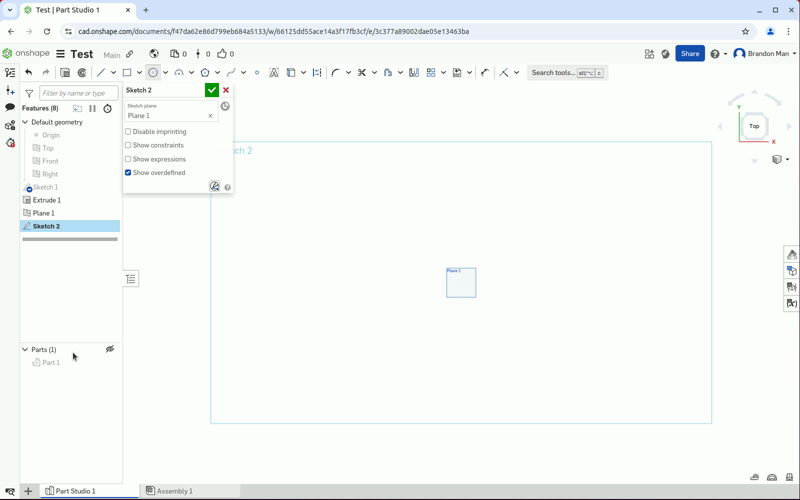
mouse_move(460, 282)
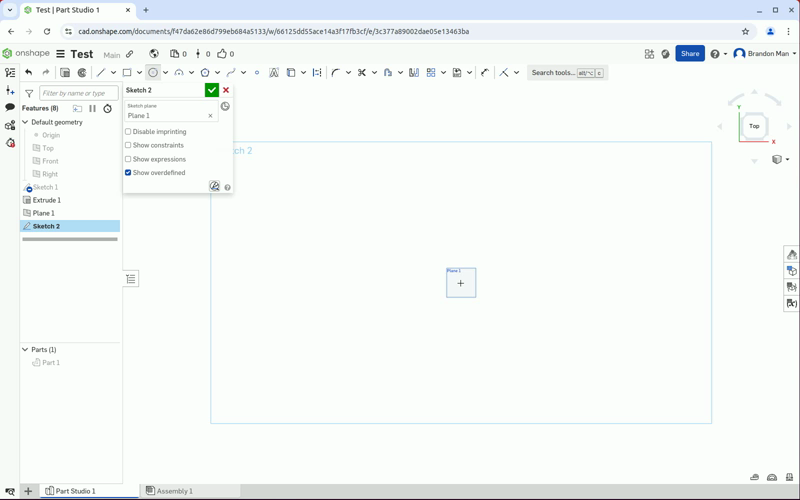
click(460, 282)
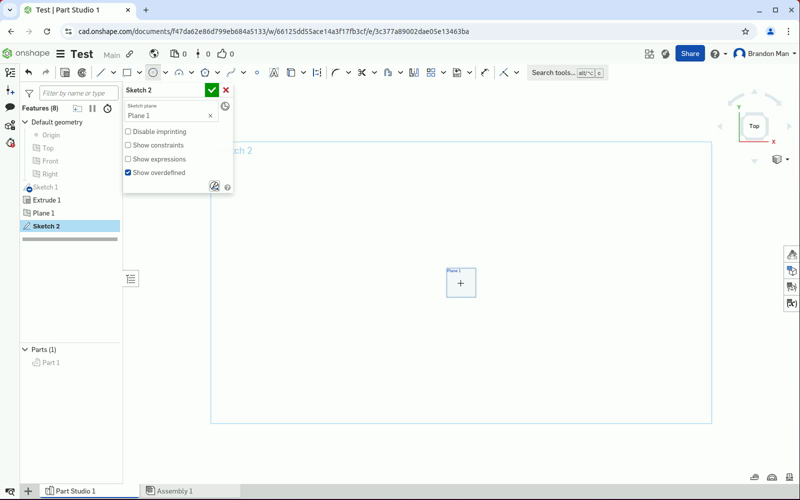
key_up(shift)
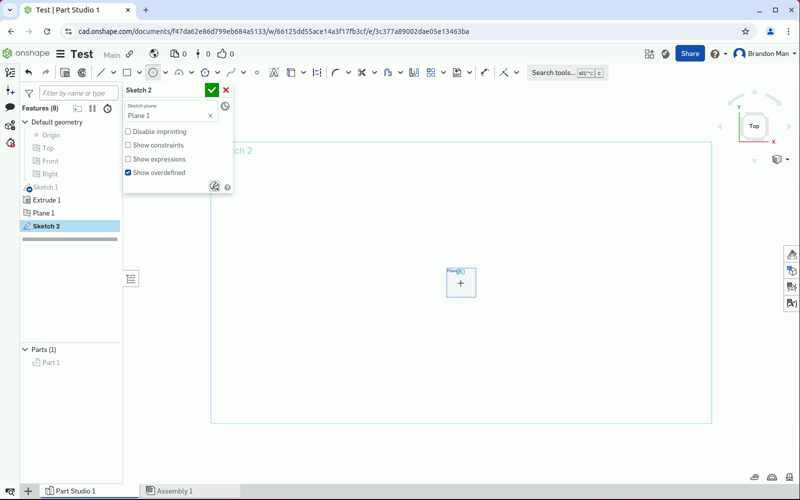
mouse_move(501, 282)
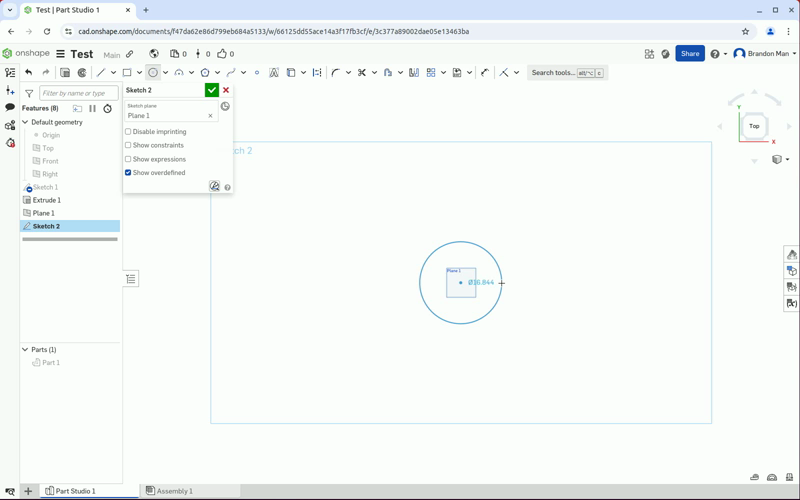
click(501, 282)
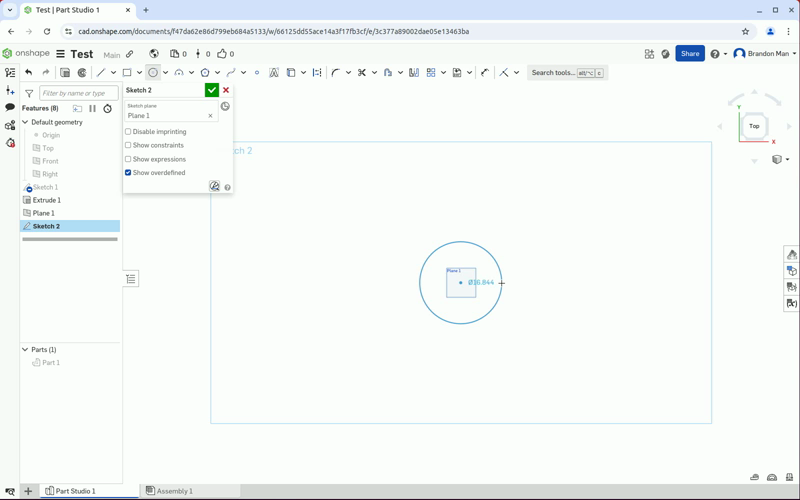
key(esc)
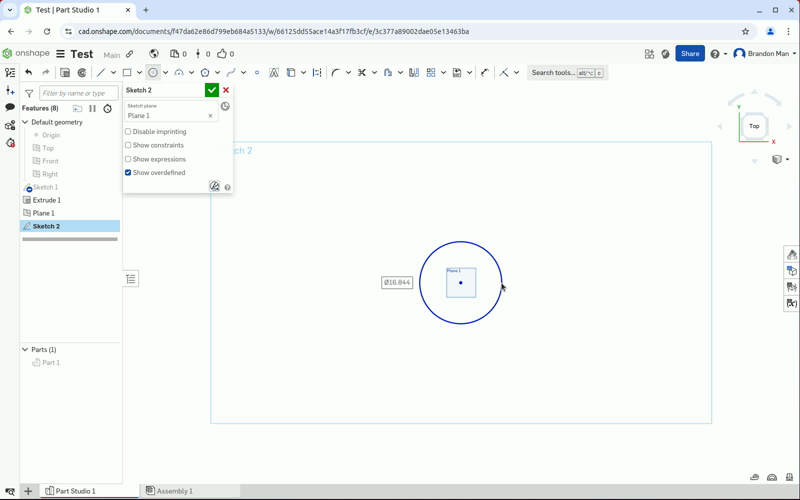
mouse_move(477, 281)
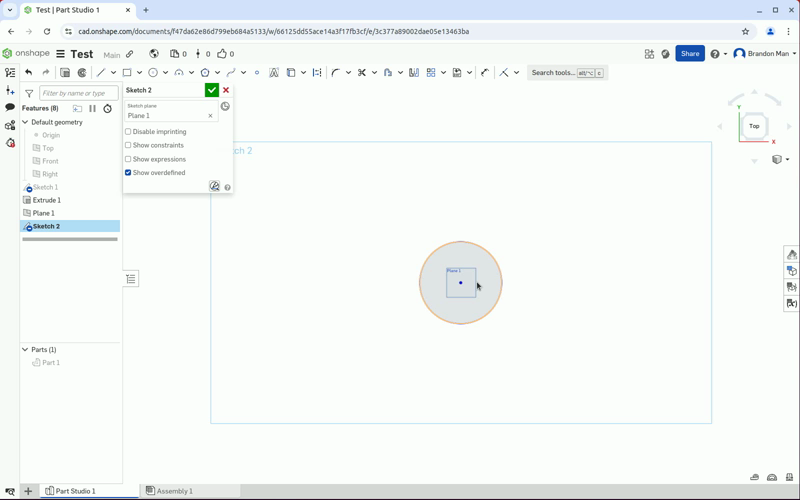
click(477, 281)
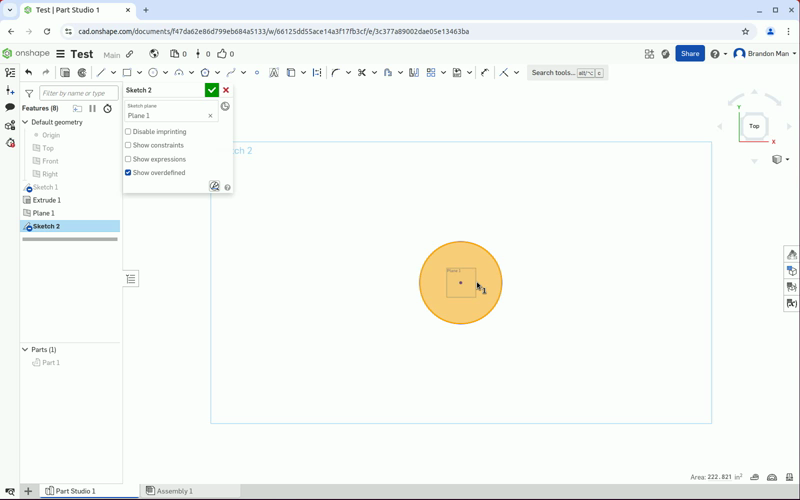
mouse_move(73, 352)
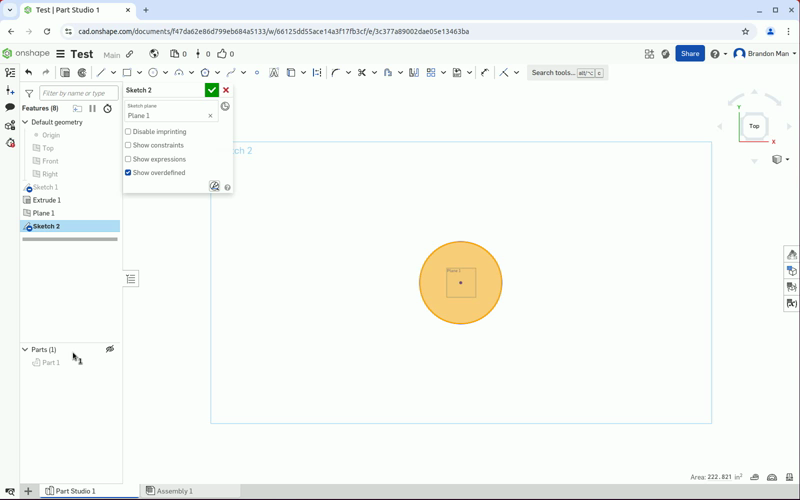
key(shift+y)
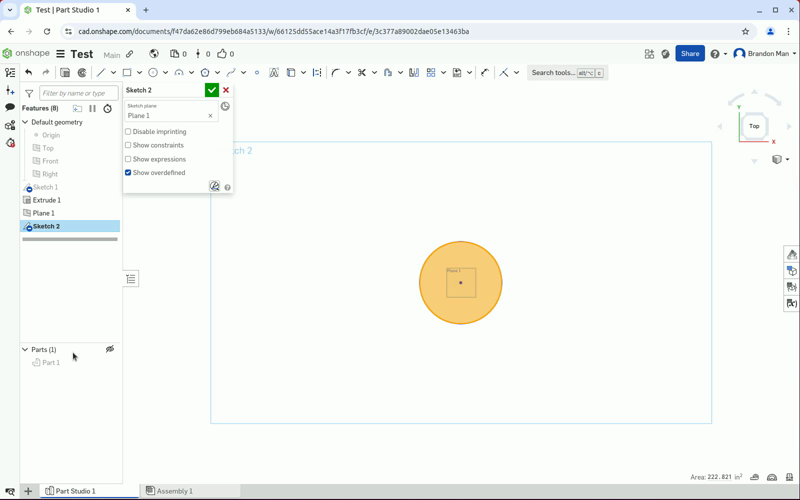
key(shift+e)
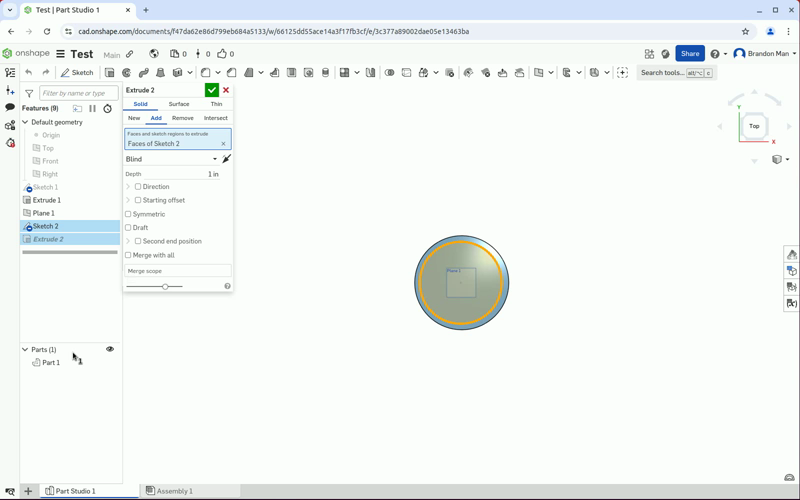
mouse_move(143, 106)
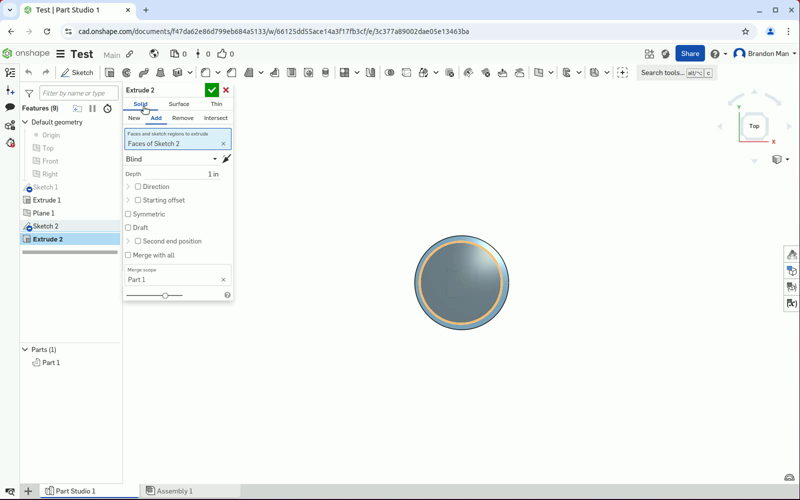
click(143, 106)
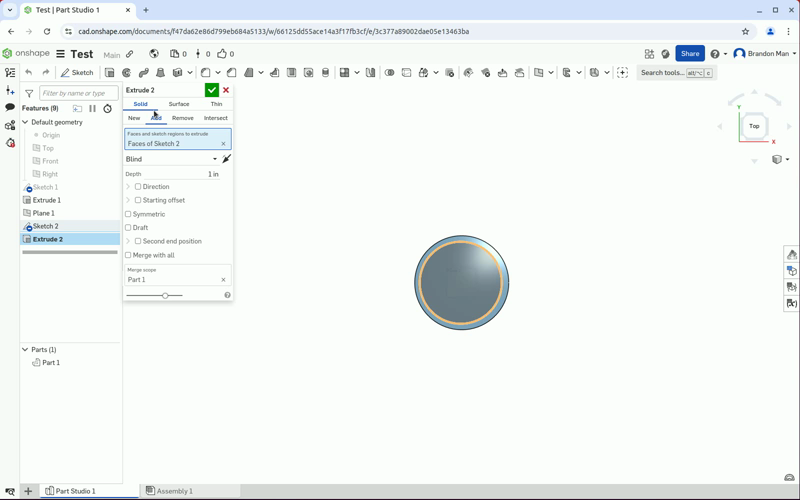
mouse_move(186, 120)
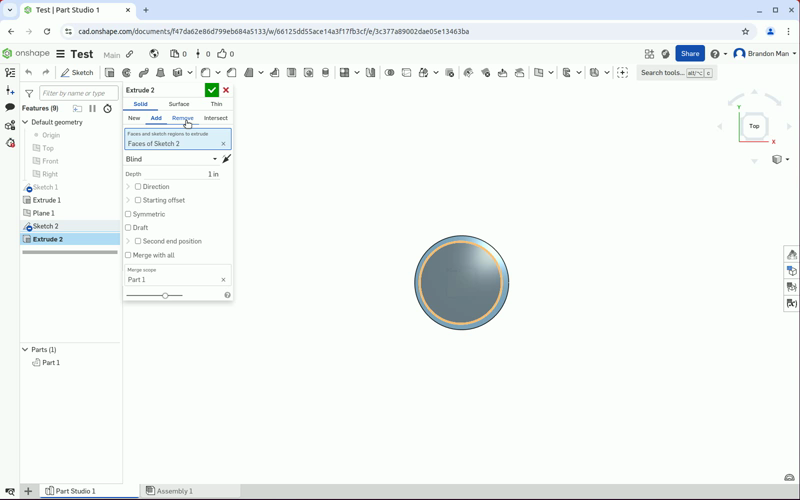
click(186, 120)
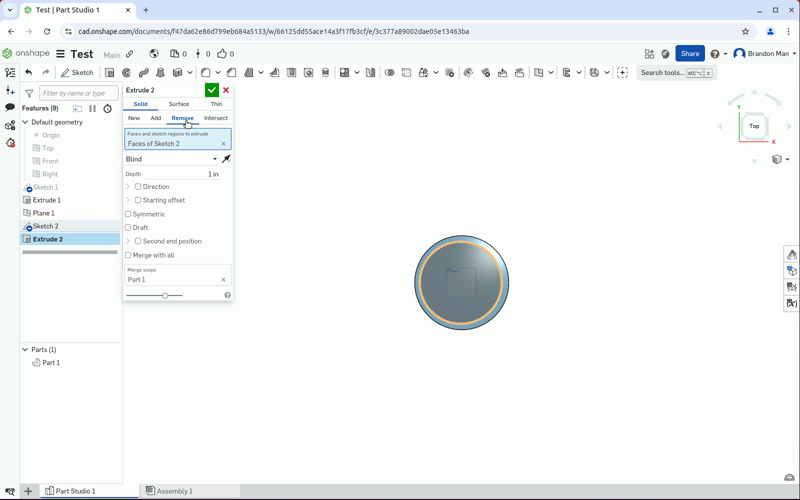
key(tab, 4)
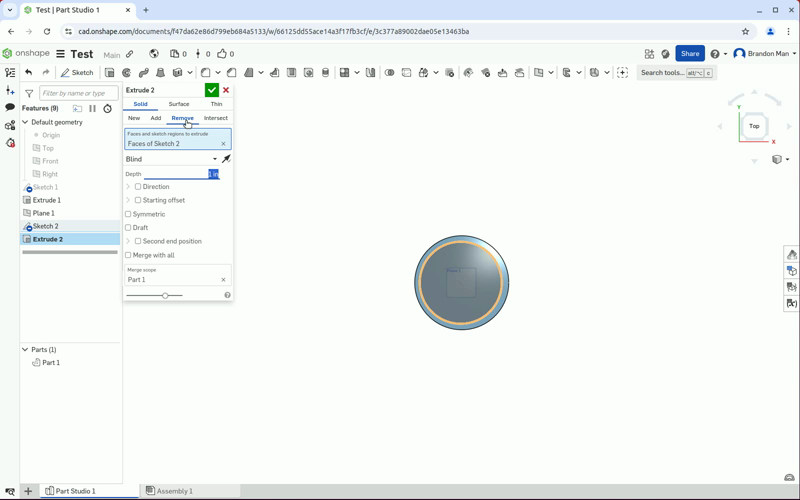
text(22.145)
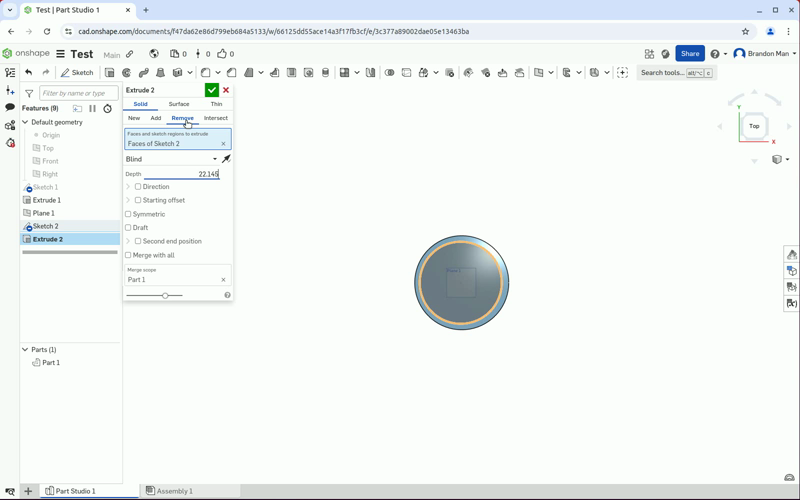
key(tab, 6)
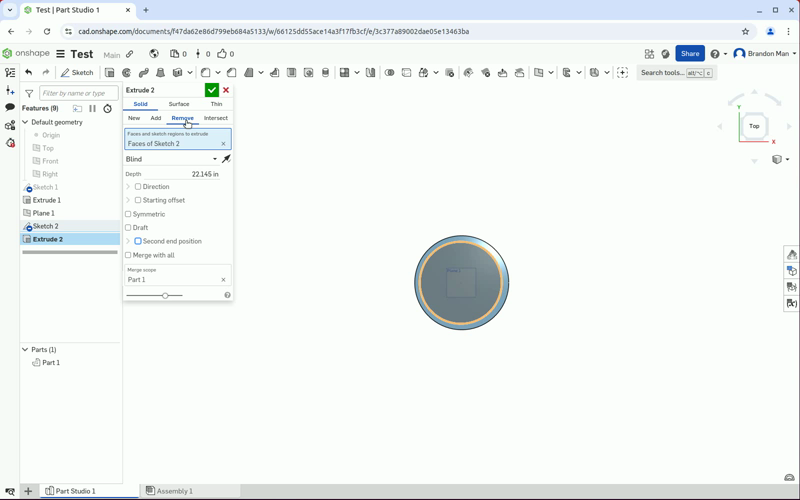
key(space)
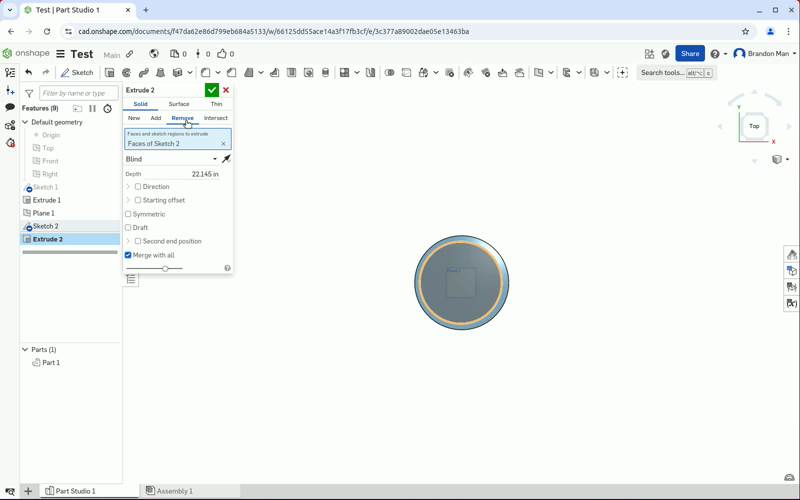
key(enter)
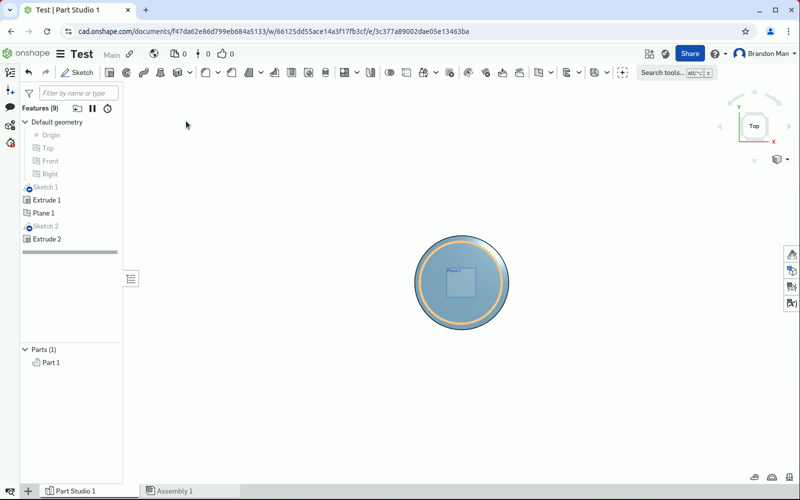
key(shift+h)
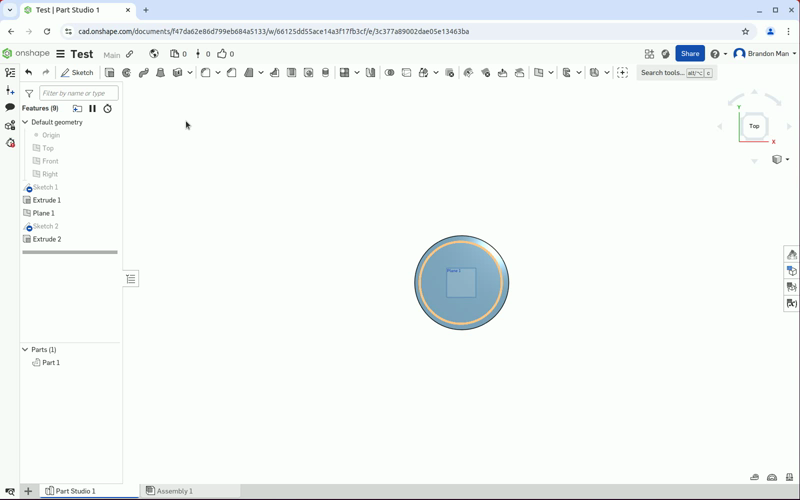
key(shift+h)
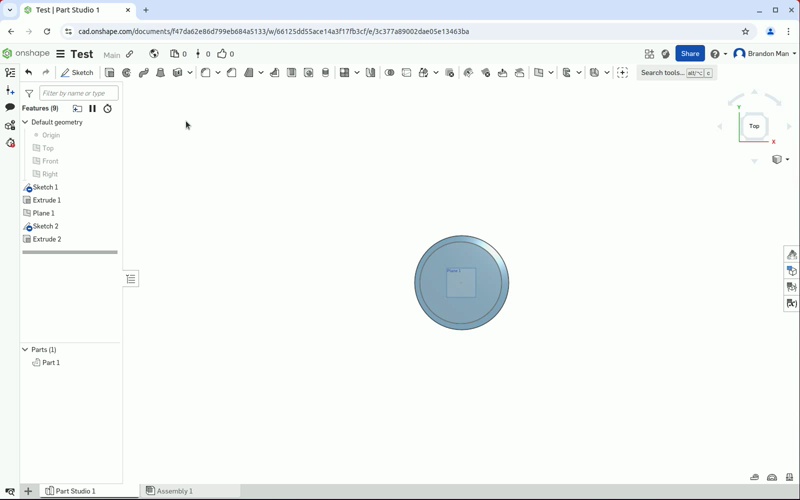
key(shift+7)
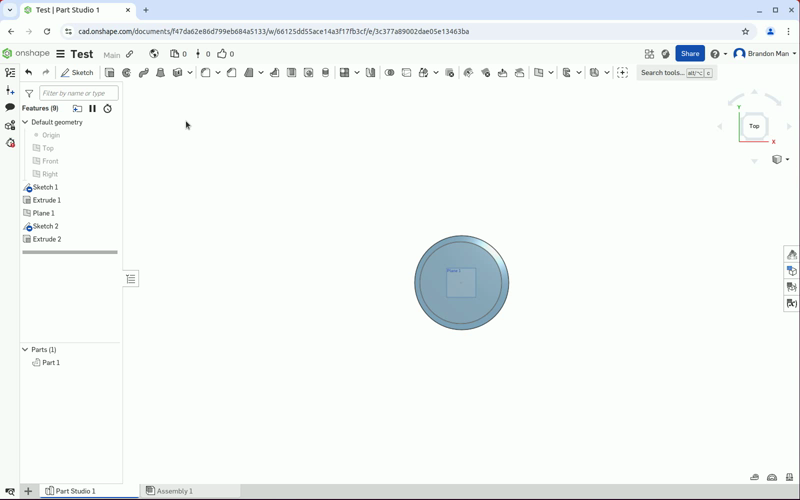
key(up, 3)
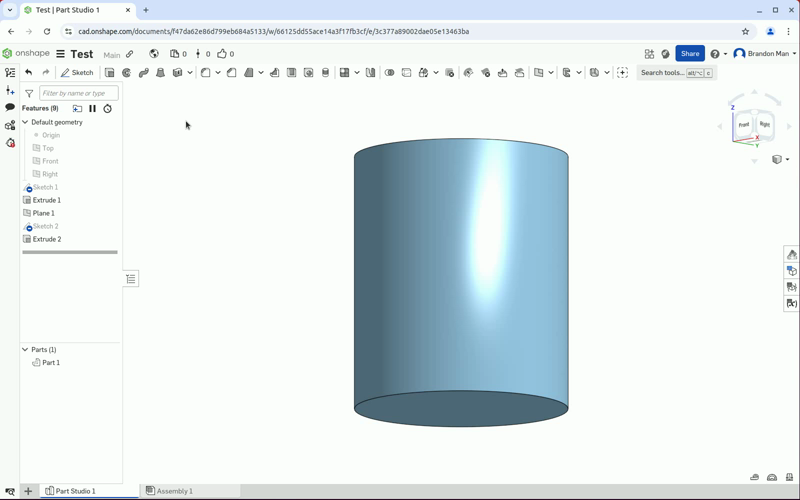
key(left, 3)
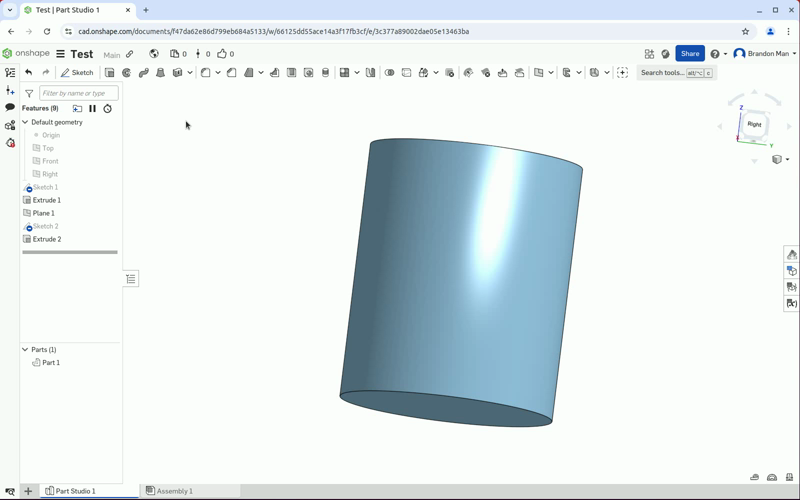
key(right, 3)
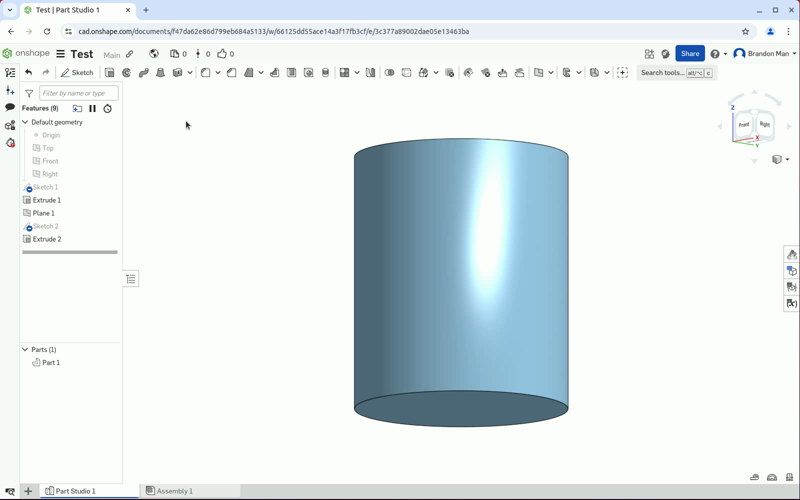
key(down, 3)
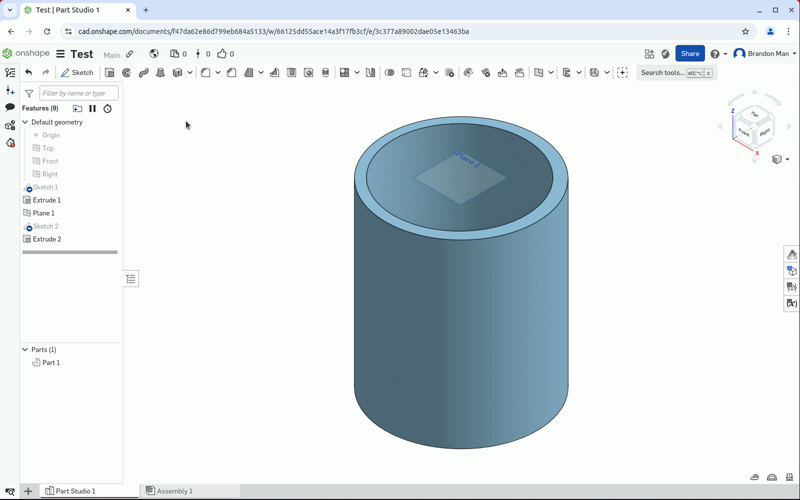
mouse_move(73, 189)
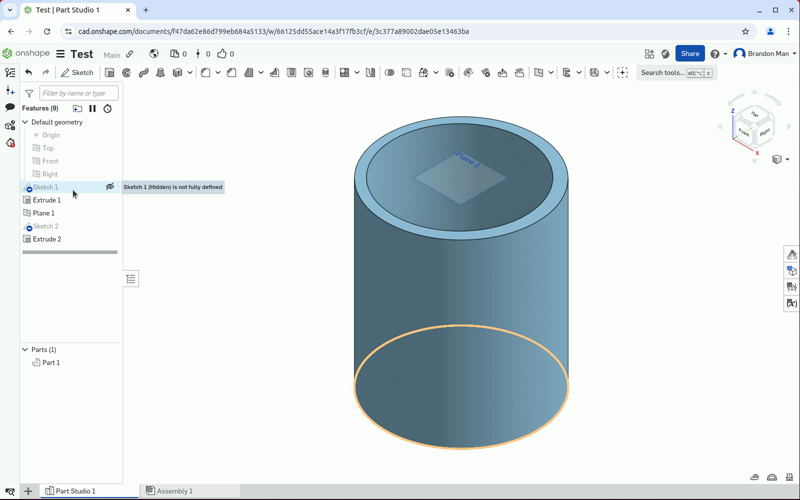
click(73, 189)